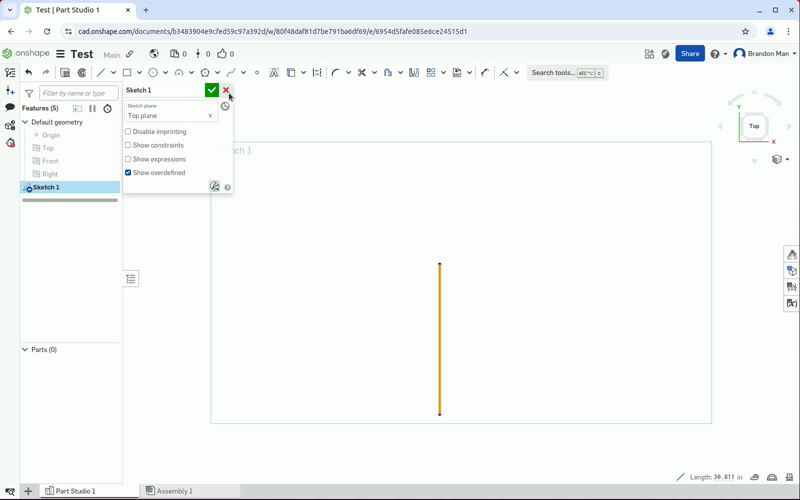
key(shift+h)
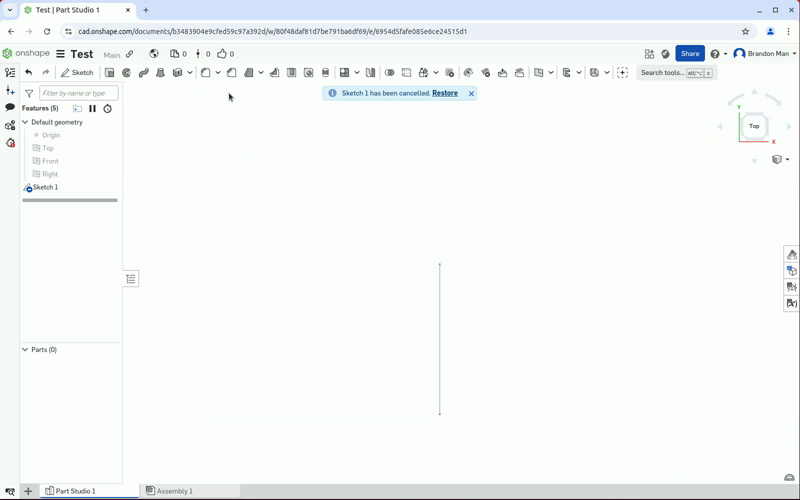
key(shift+s)
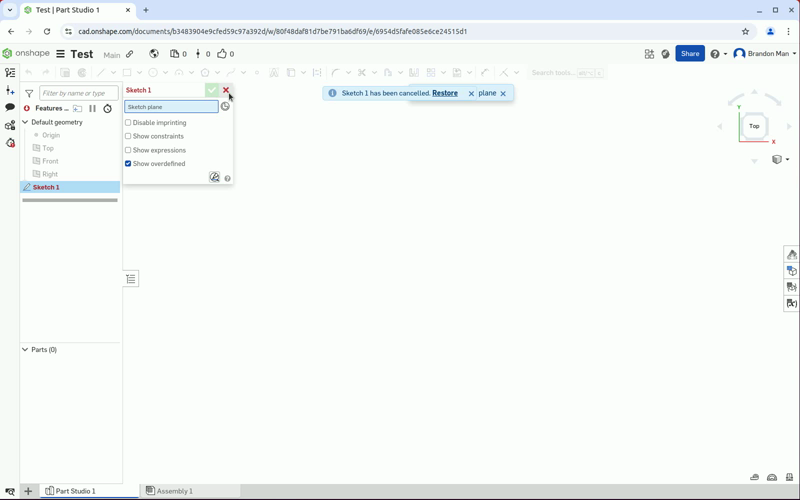
mouse_move(73, 150)
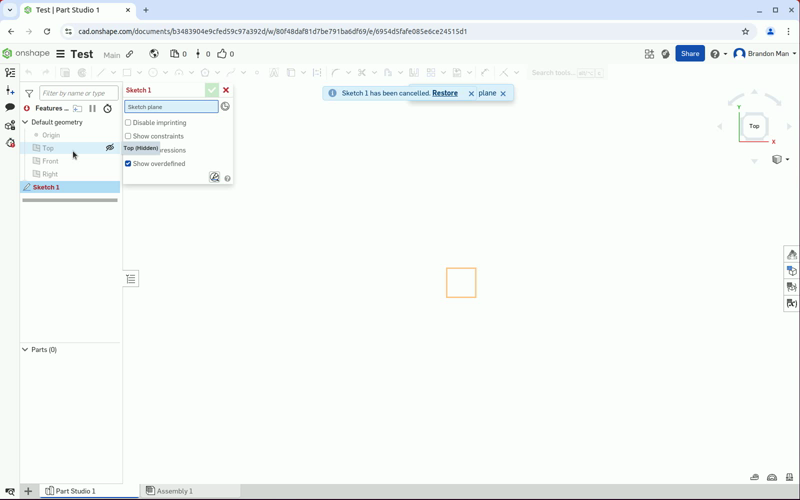
click(73, 150)
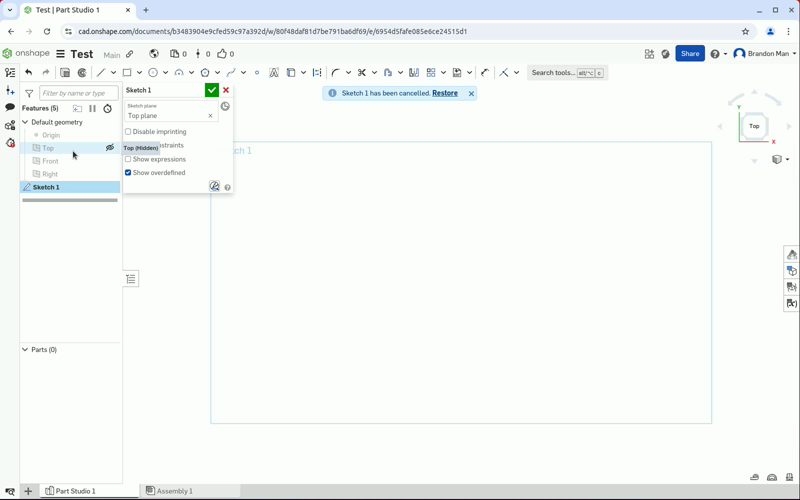
mouse_move(73, 352)
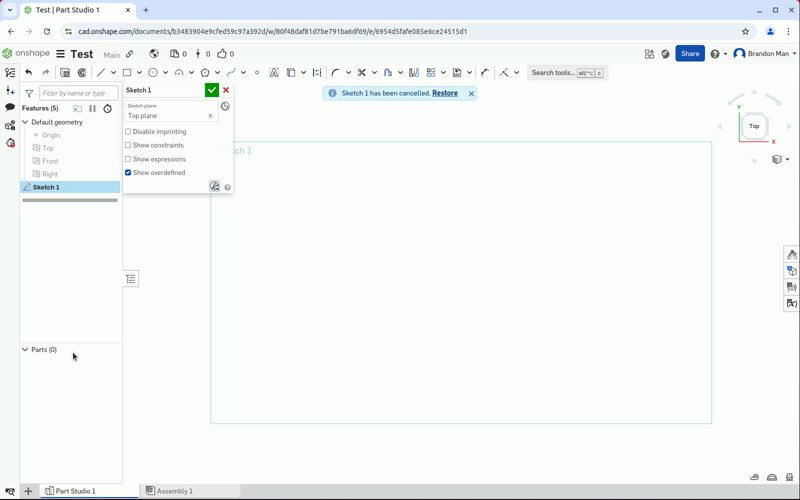
key(y)
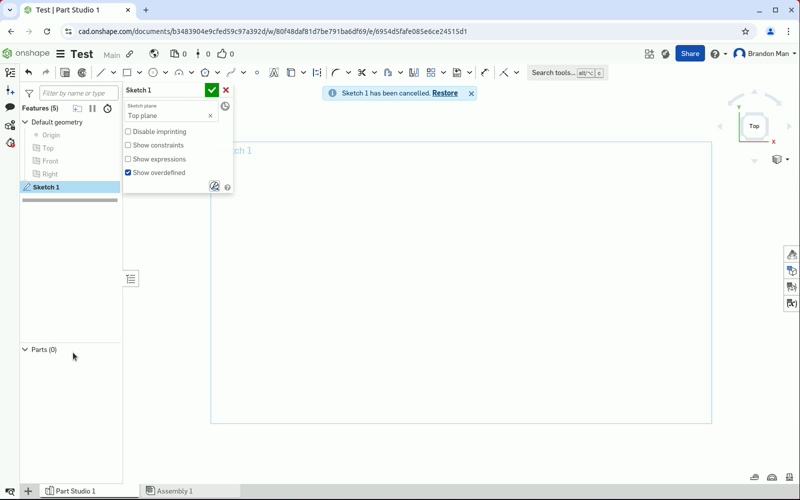
key(c)
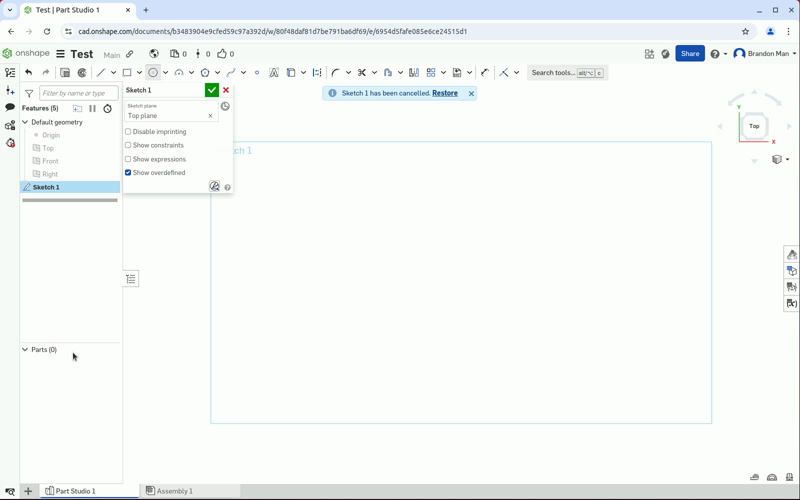
key_down(shift)
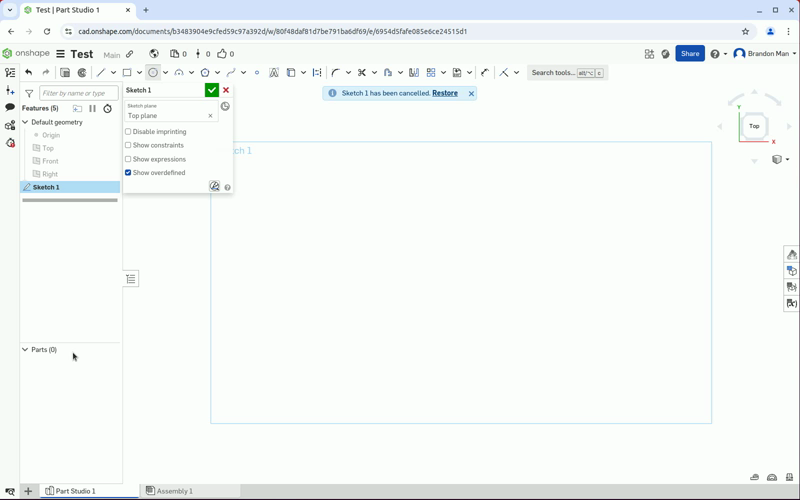
mouse_move(461, 282)
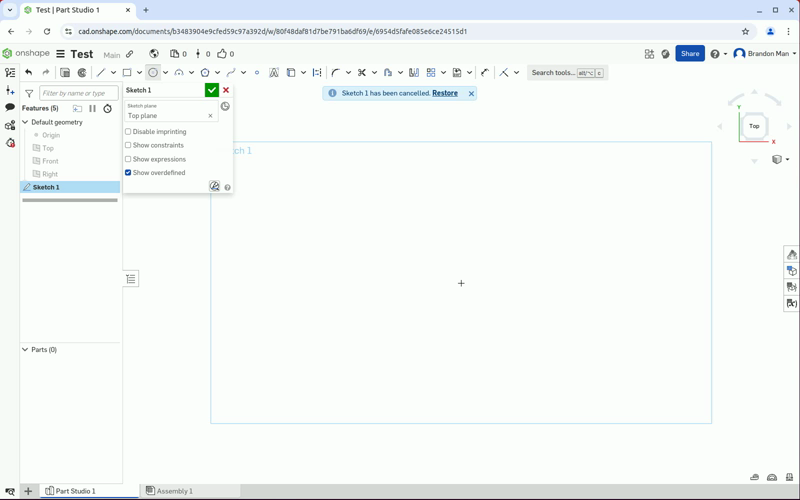
click(461, 282)
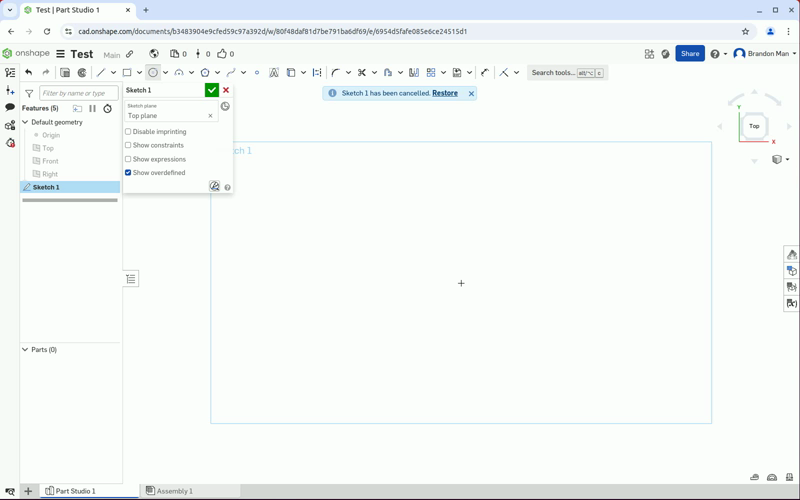
key_up(shift)
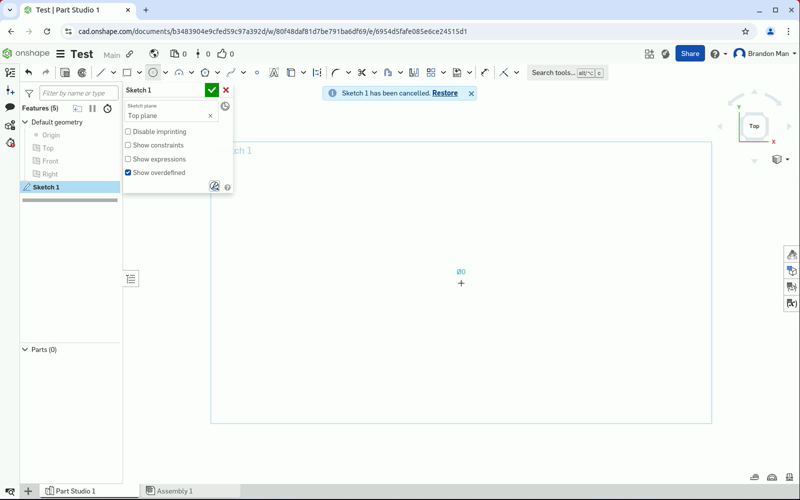
mouse_move(490, 282)
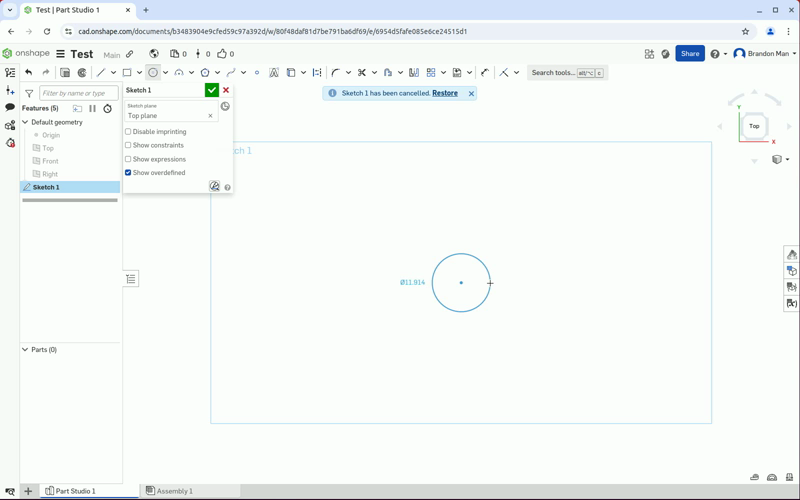
click(490, 282)
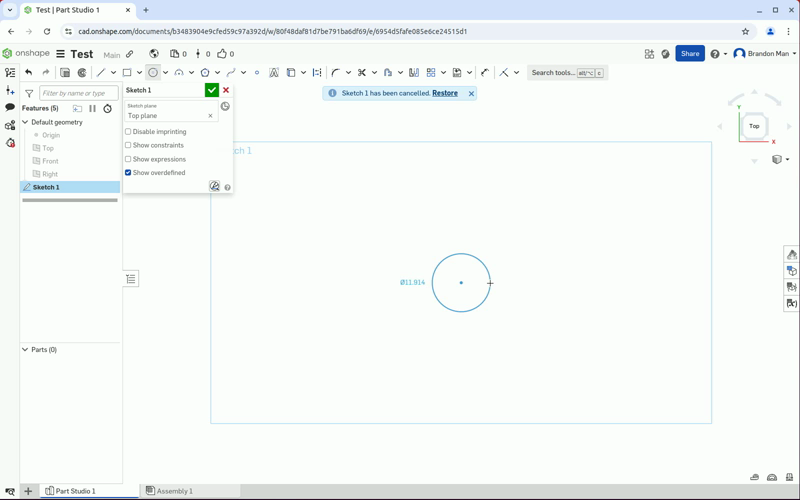
key(esc)
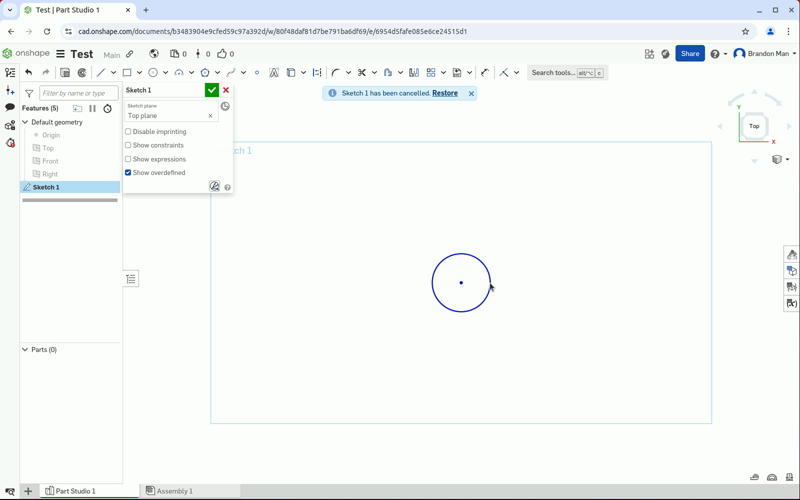
mouse_move(435, 278)
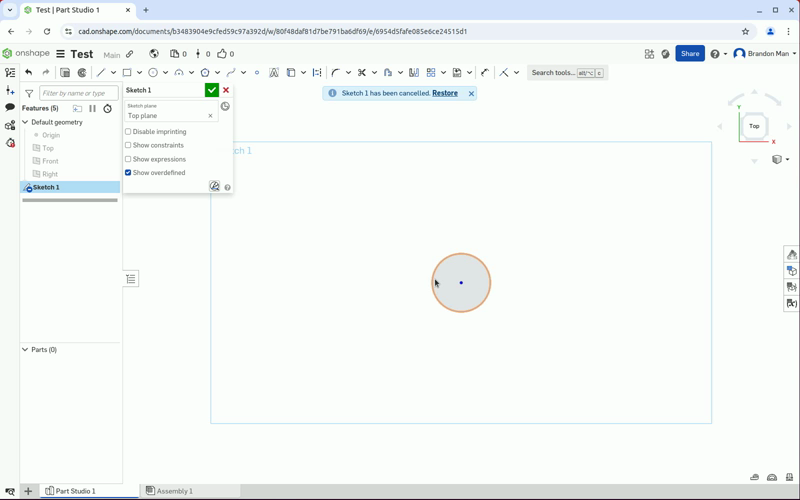
click(435, 278)
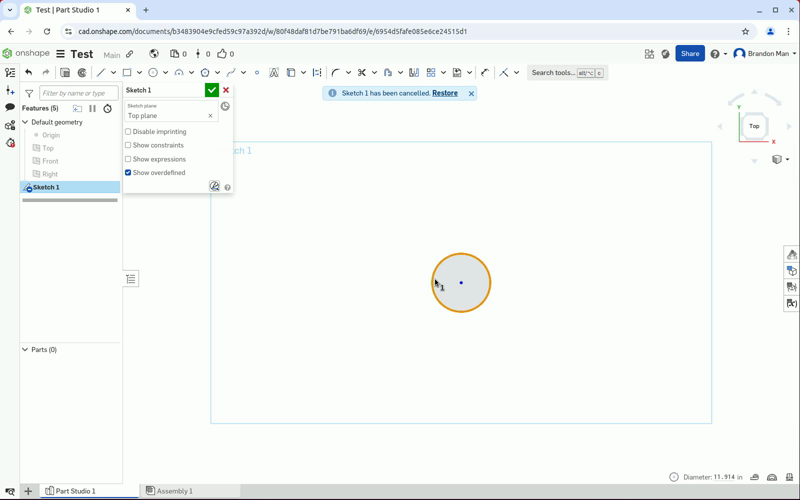
mouse_move(73, 352)
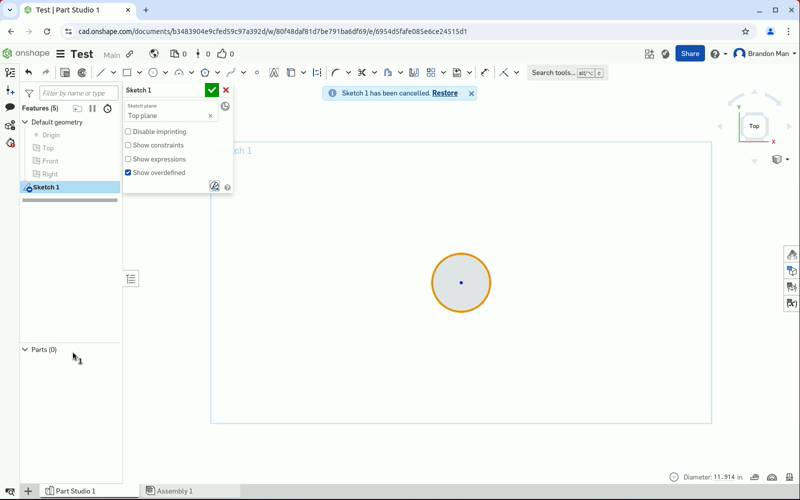
key(shift+y)
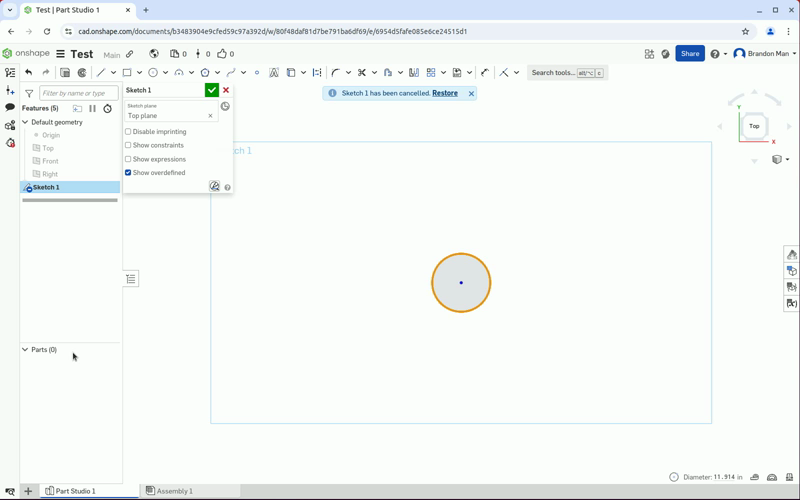
key(shift+e)
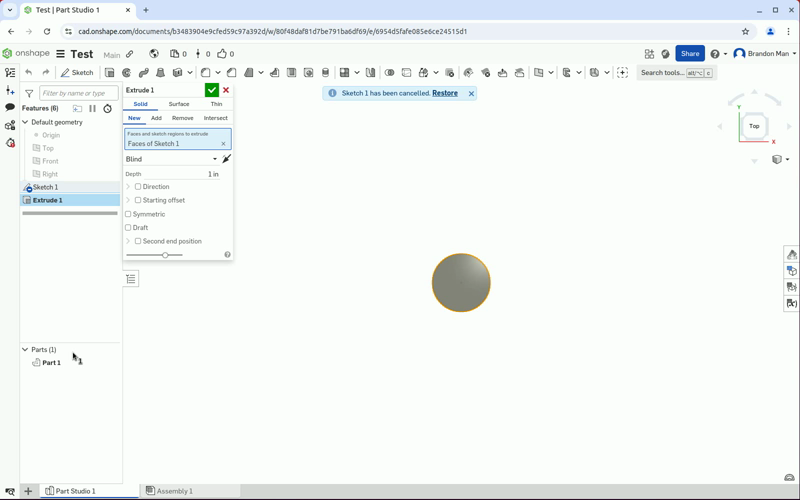
mouse_move(143, 106)
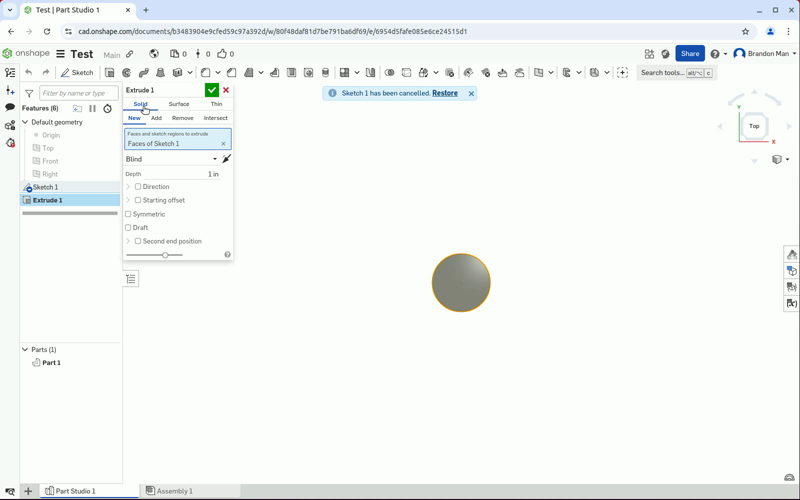
click(143, 106)
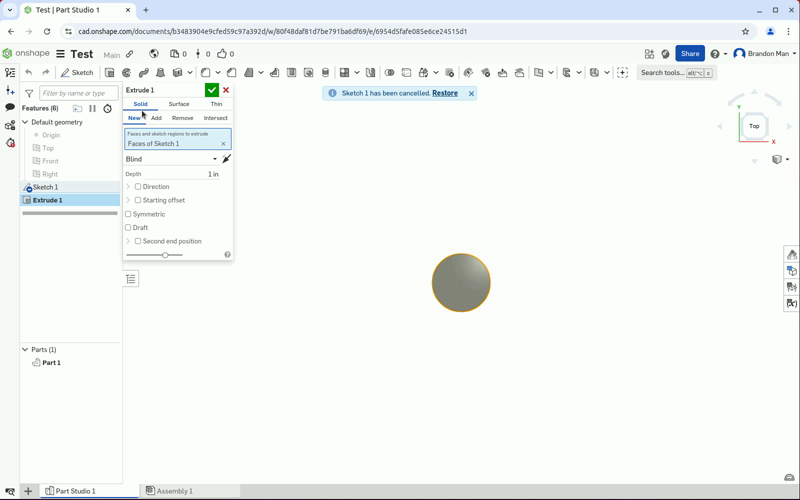
mouse_move(137, 120)
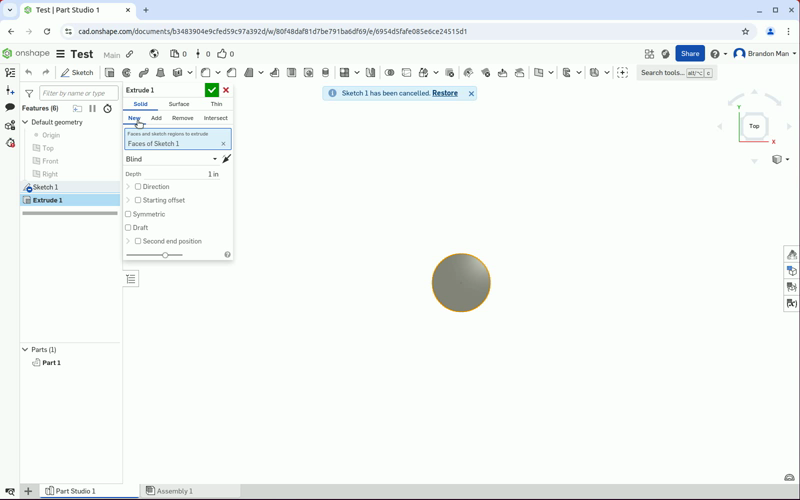
click(137, 120)
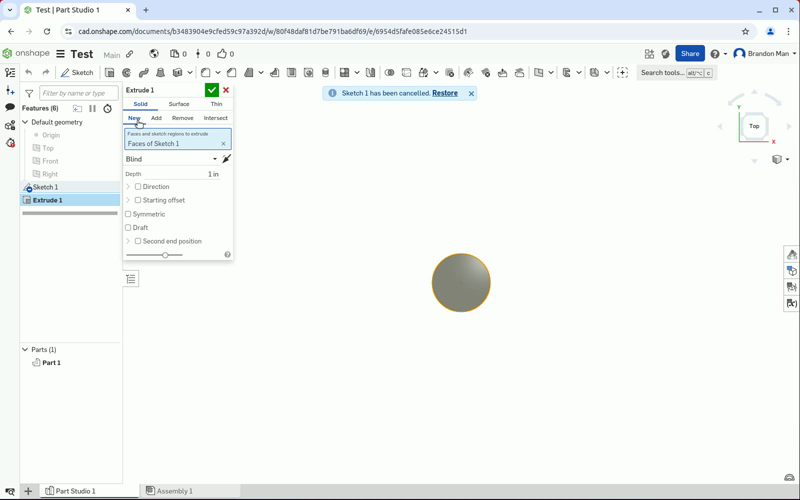
key(tab, 4)
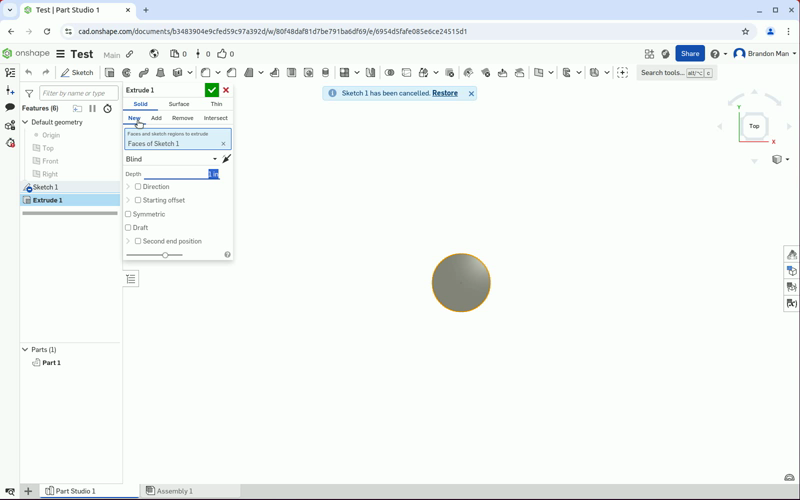
text(23.108)
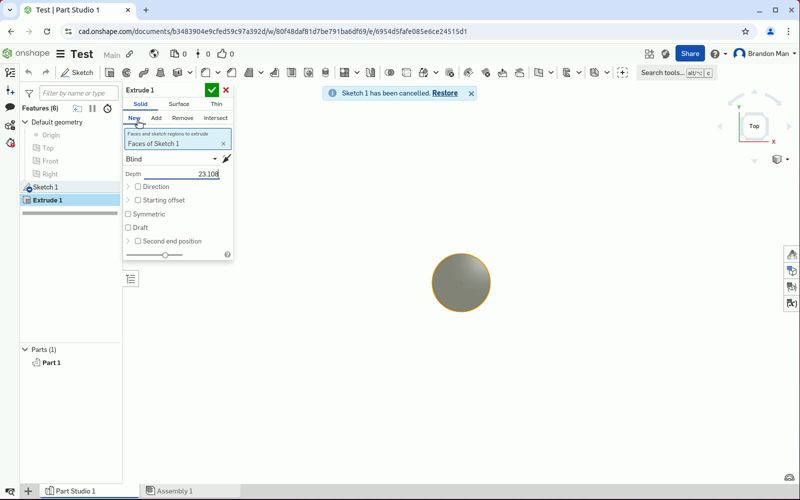
key(enter)
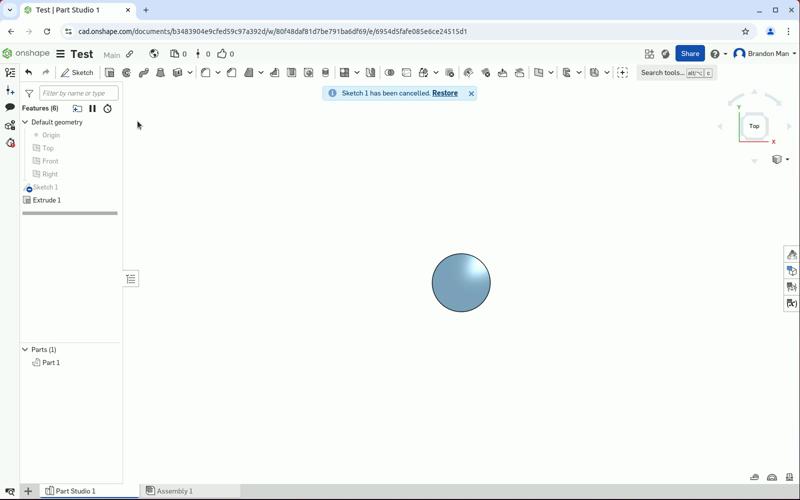
key(shift+h)
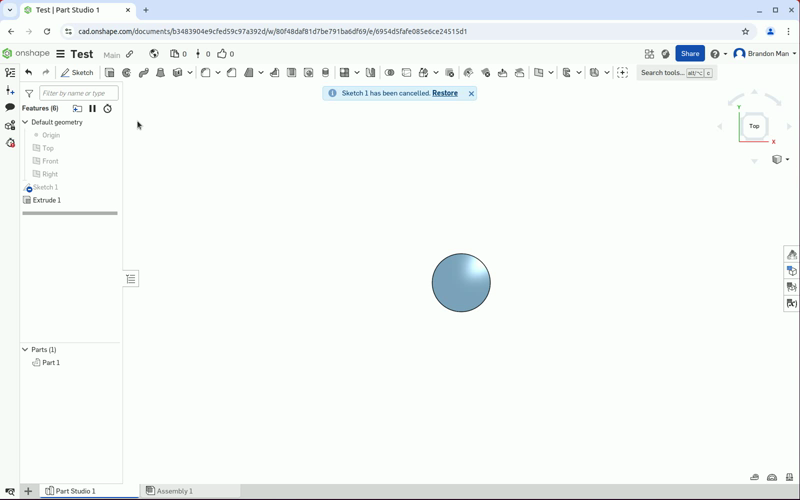
key(shift+h)
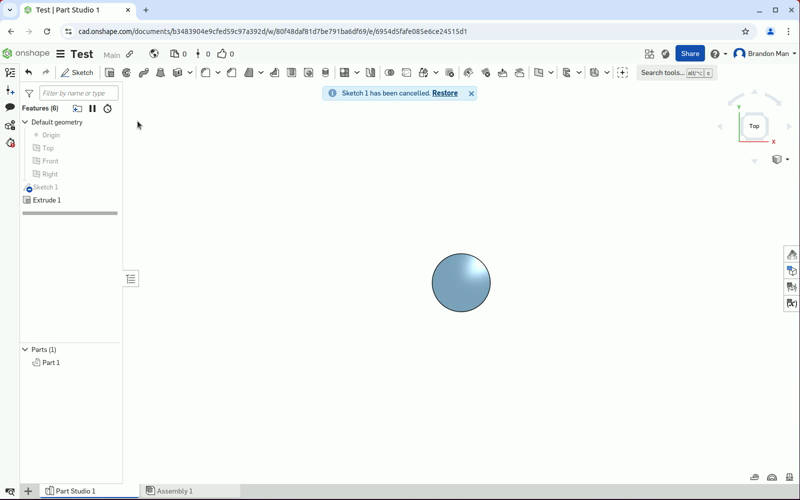
mouse_move(73, 189)
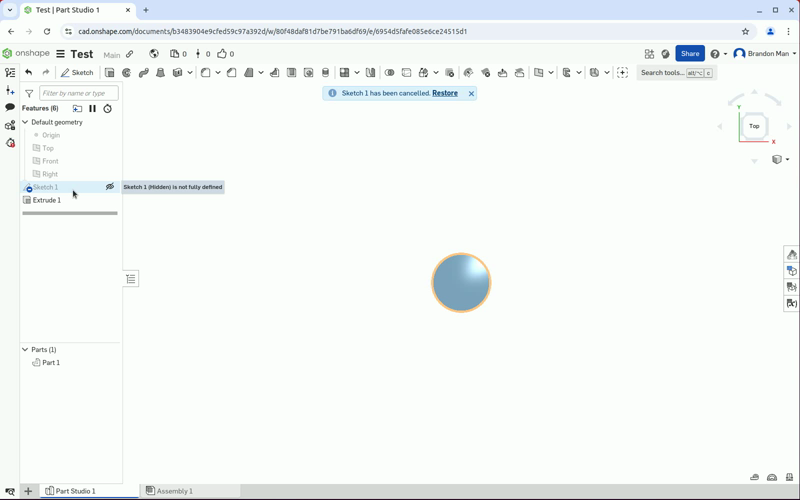
click(73, 189)
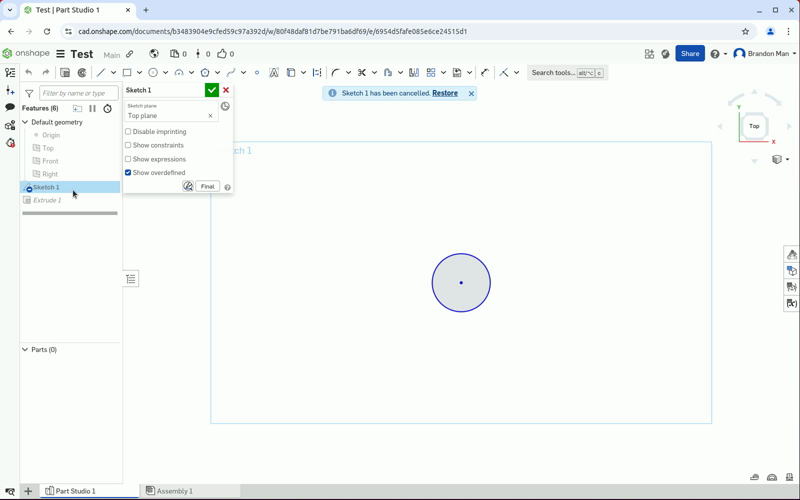
mouse_move(229, 92)
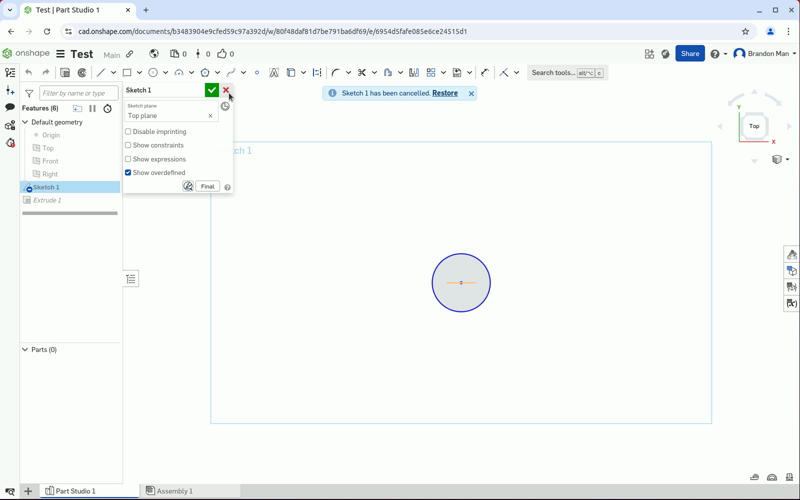
click(229, 92)
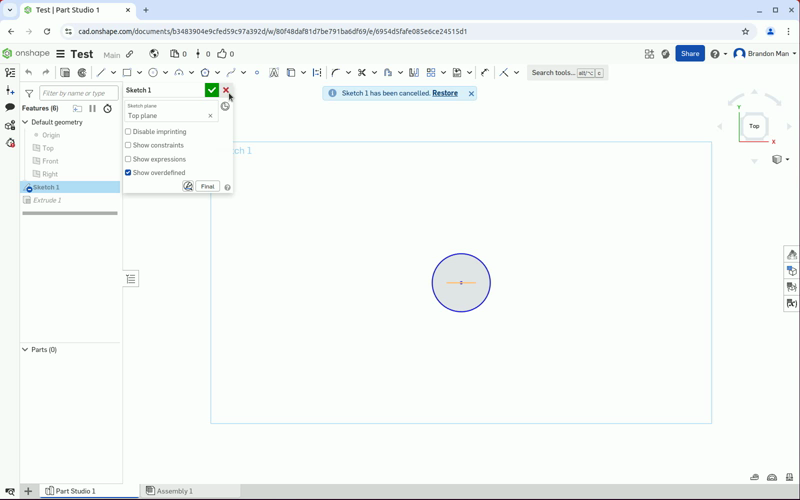
key(shift+s)
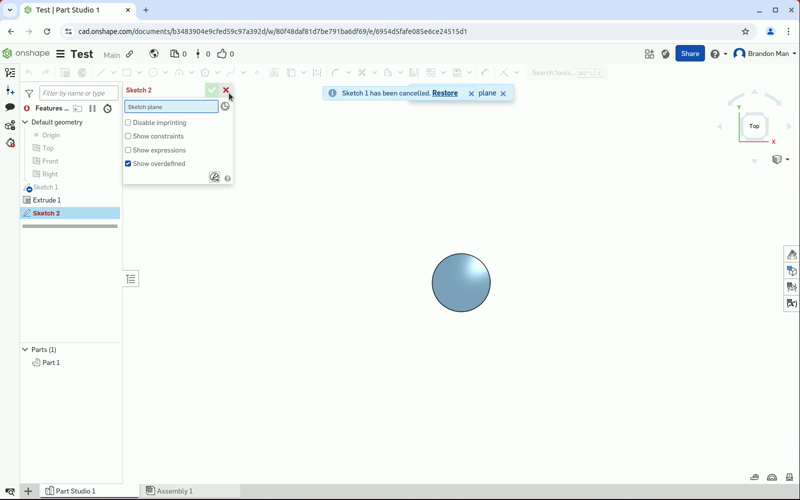
mouse_move(73, 150)
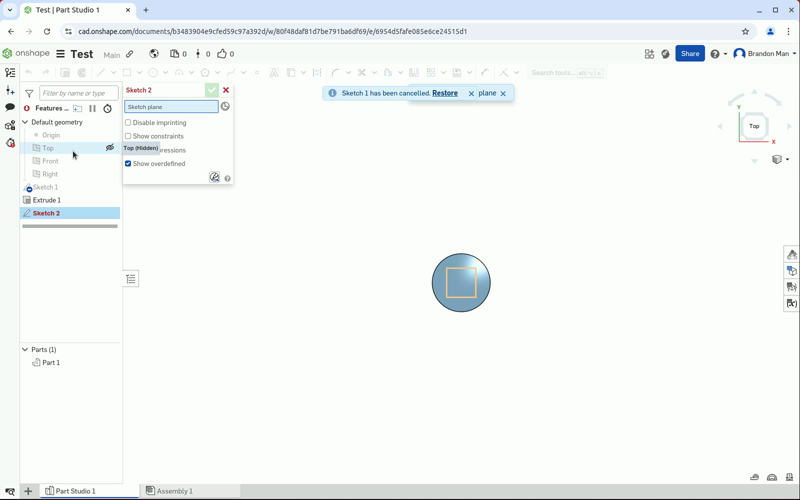
click(73, 150)
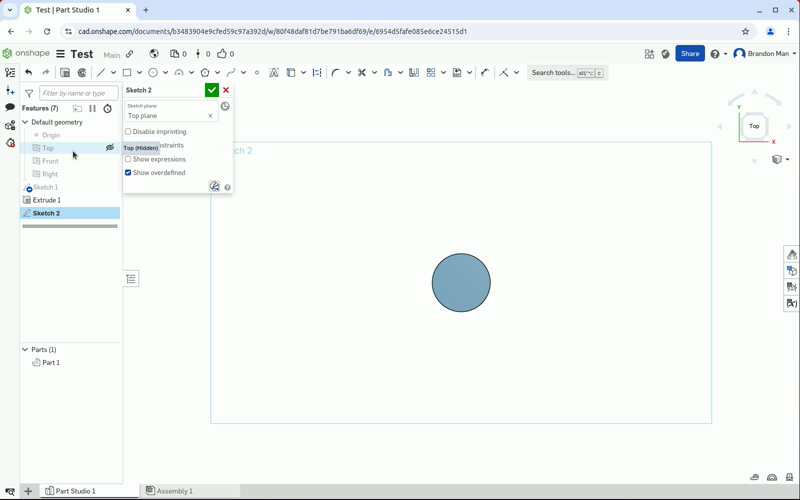
mouse_move(73, 352)
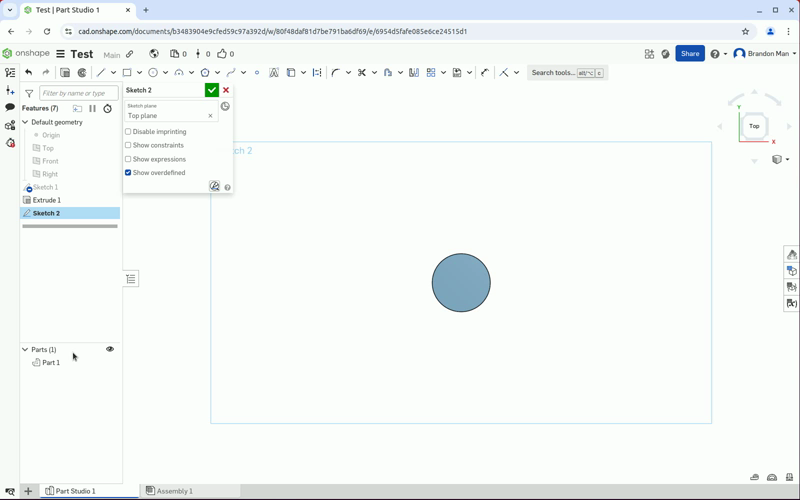
key(y)
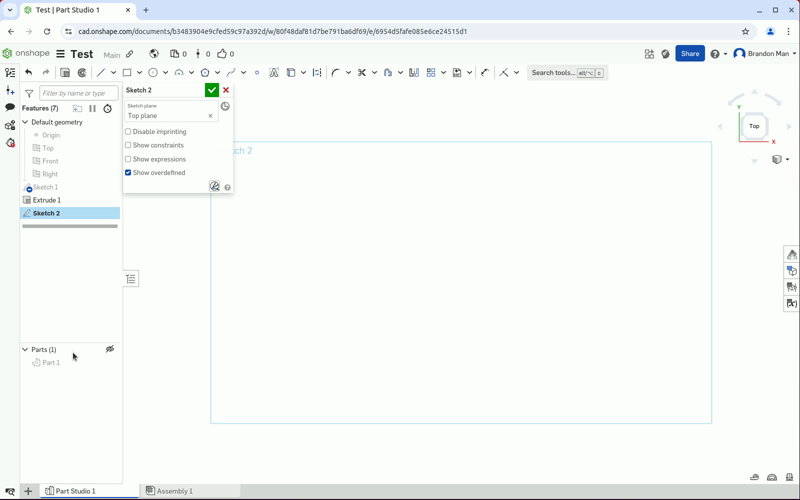
key(c)
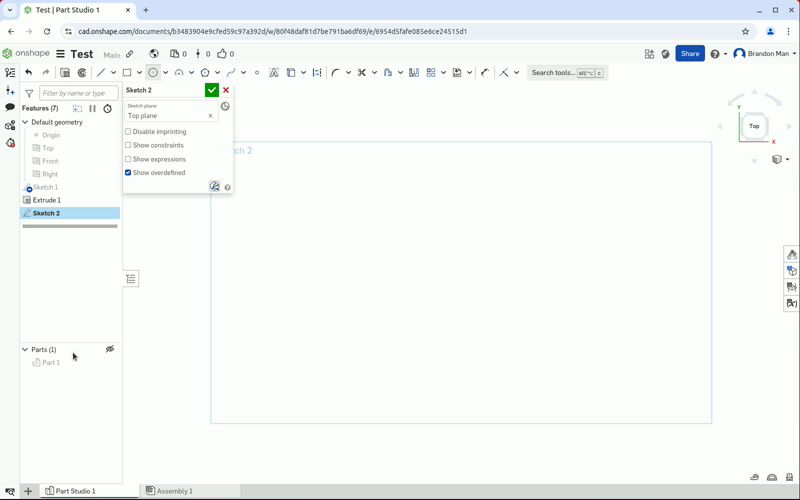
key_down(shift)
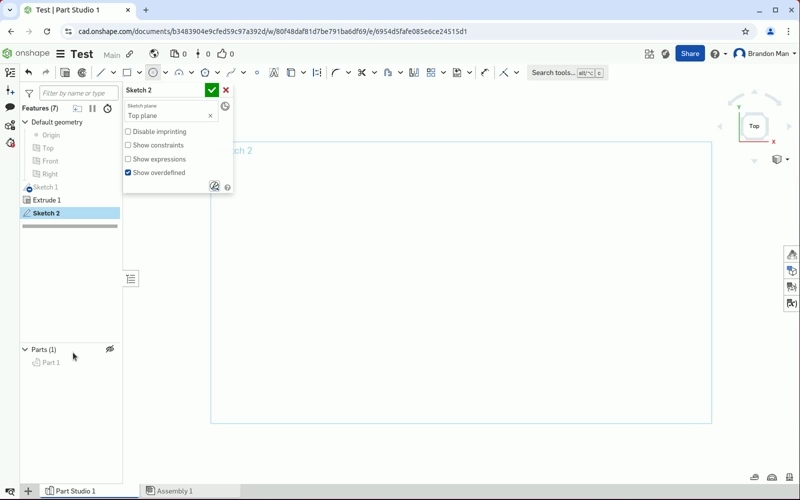
mouse_move(461, 282)
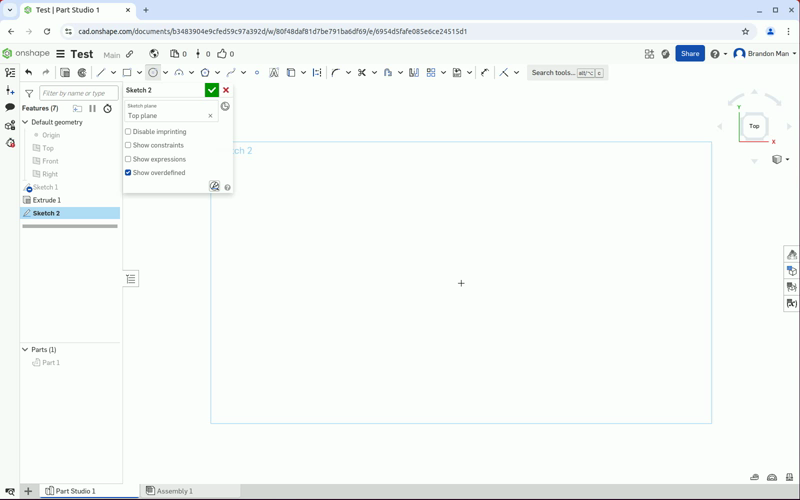
click(461, 282)
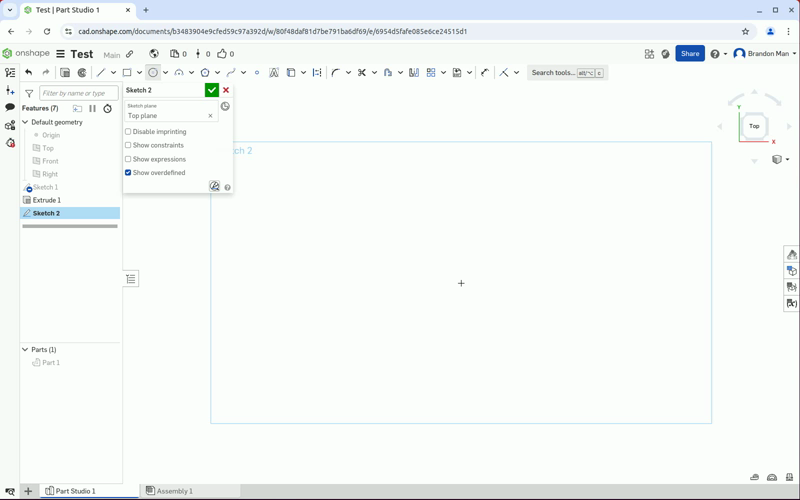
key_up(shift)
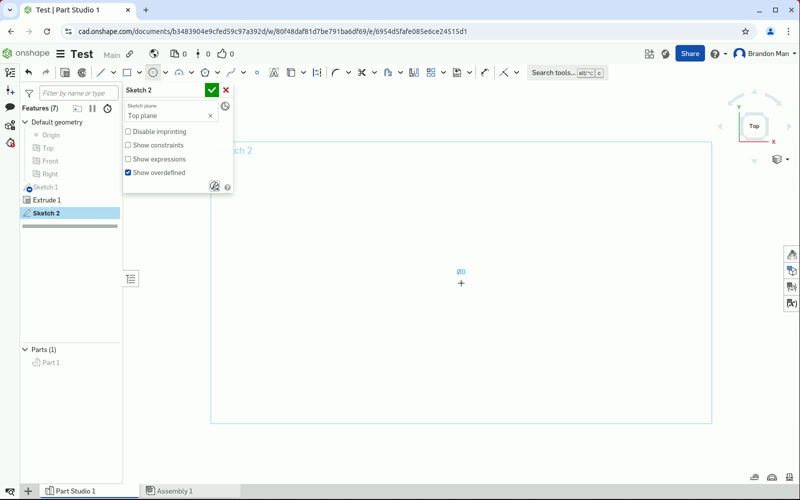
mouse_move(503, 282)
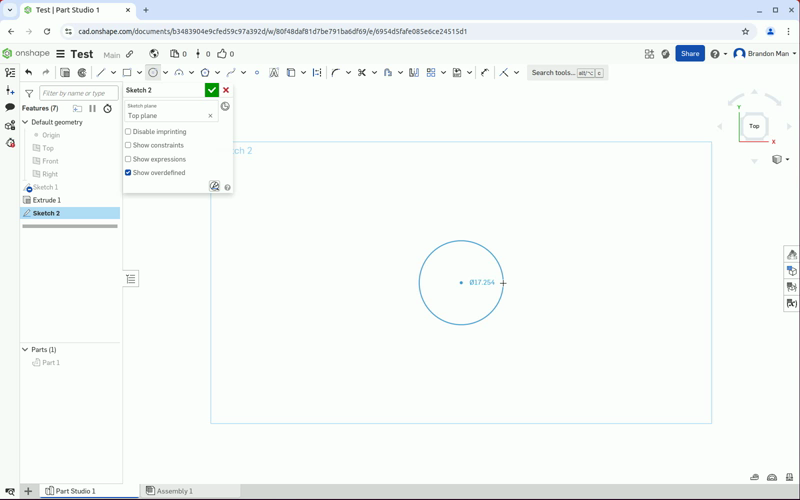
click(503, 282)
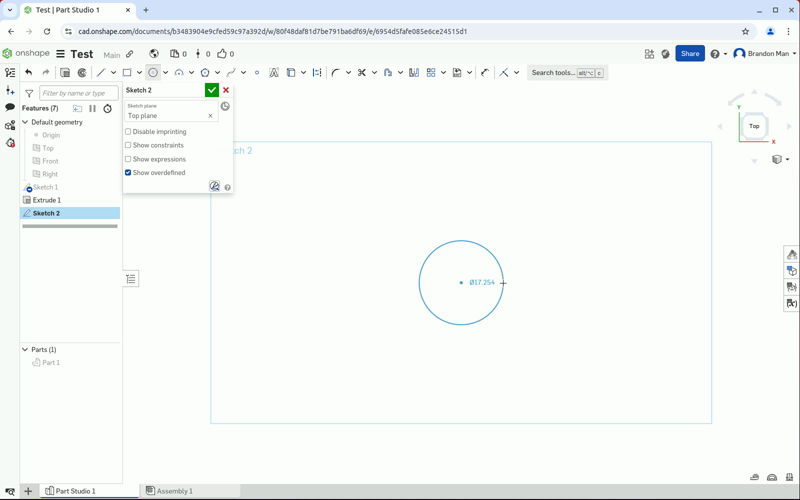
key(esc)
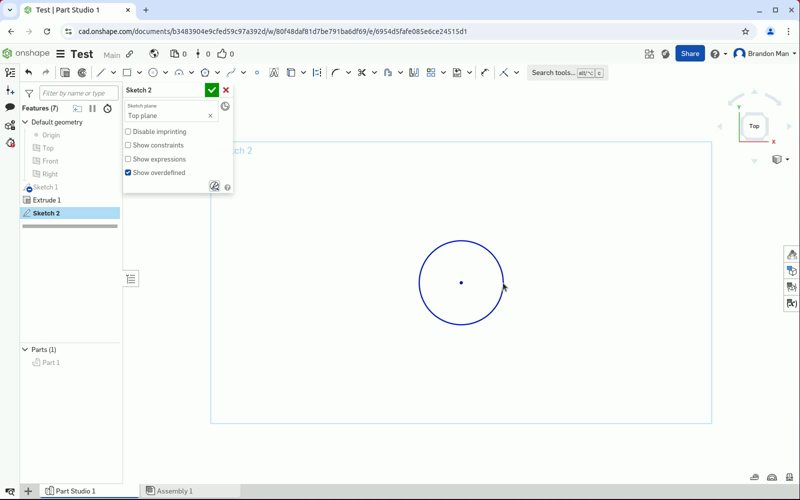
key(c)
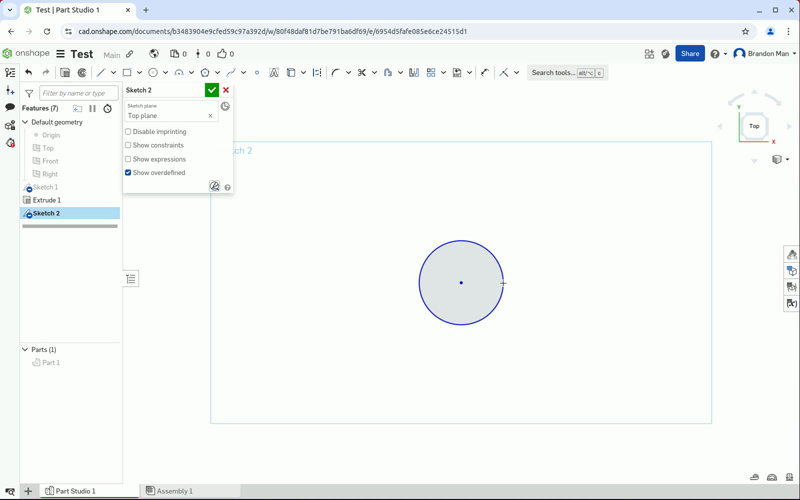
key_down(shift)
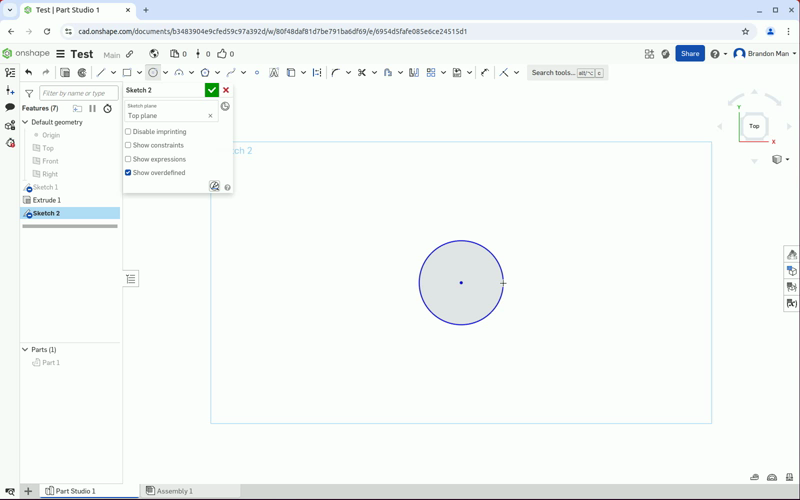
mouse_move(461, 282)
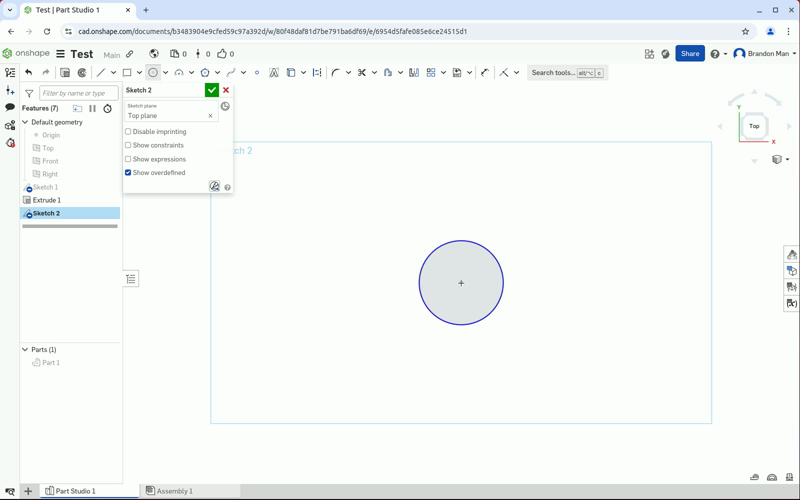
click(461, 282)
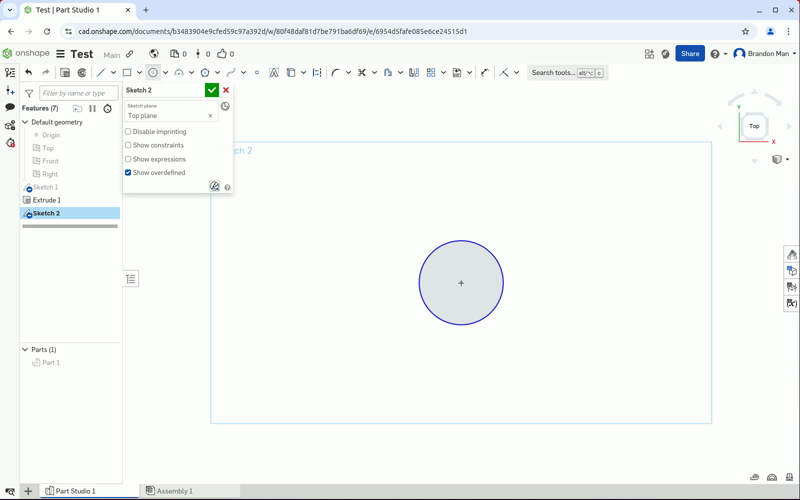
key_up(shift)
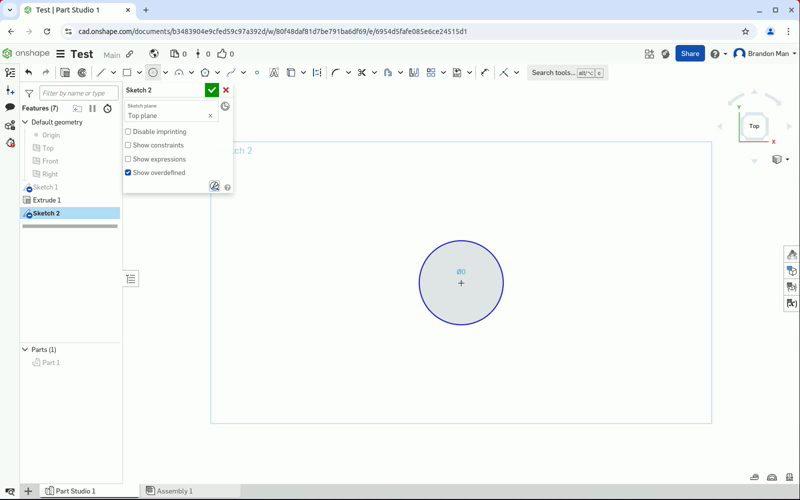
mouse_move(489, 282)
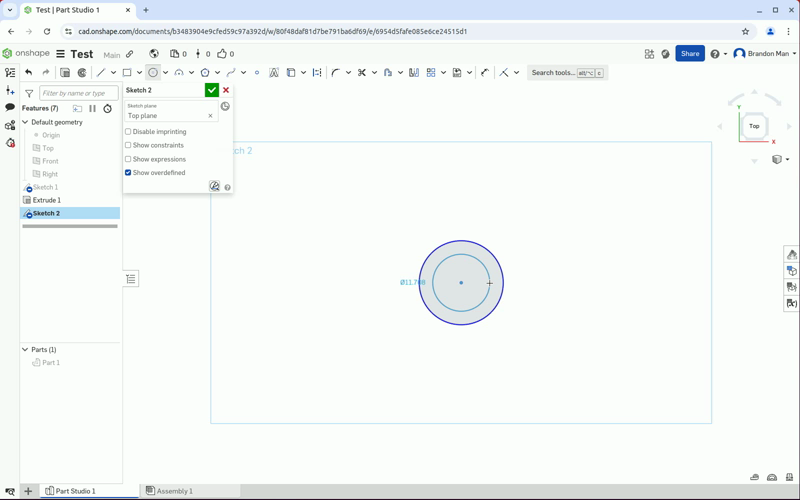
click(489, 282)
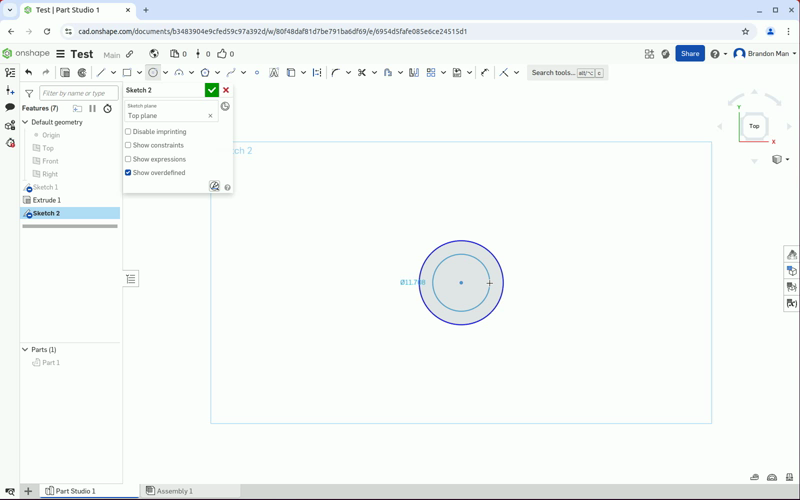
key(esc)
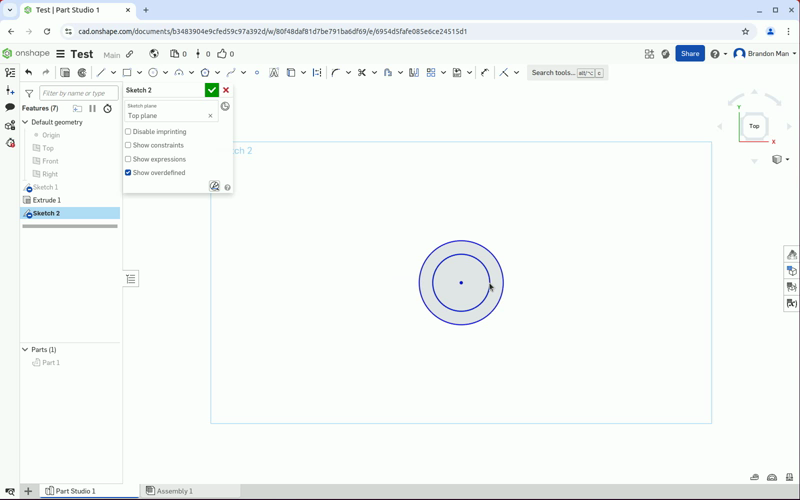
mouse_move(428, 286)
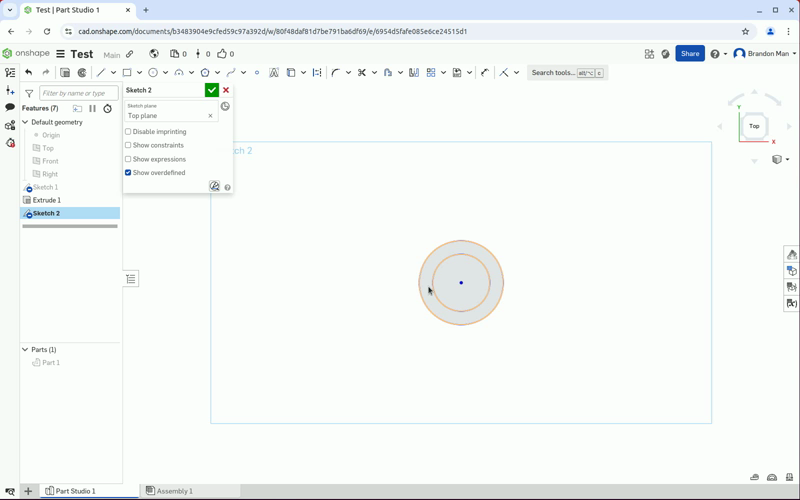
click(428, 286)
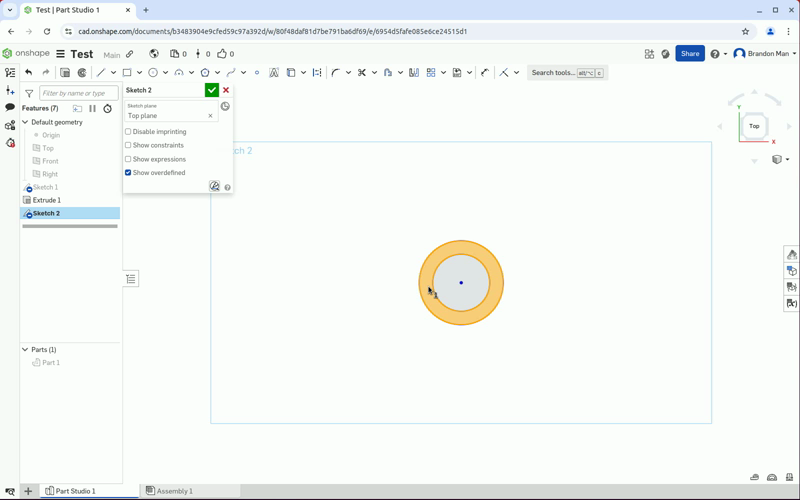
mouse_move(73, 352)
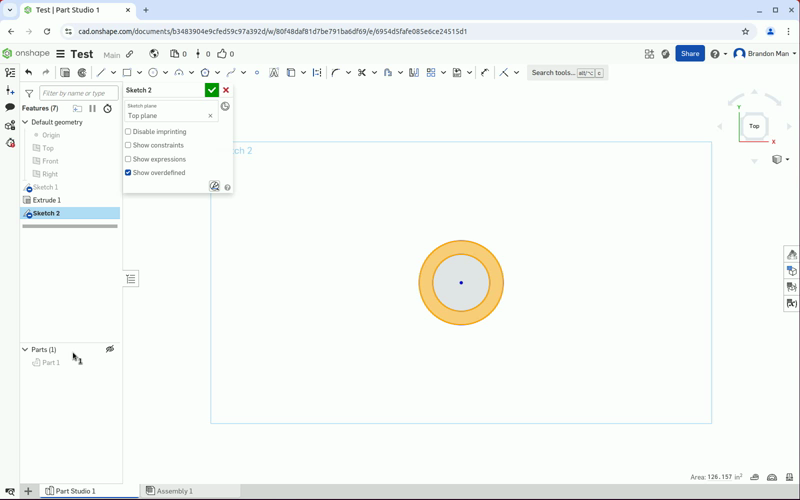
key(shift+y)
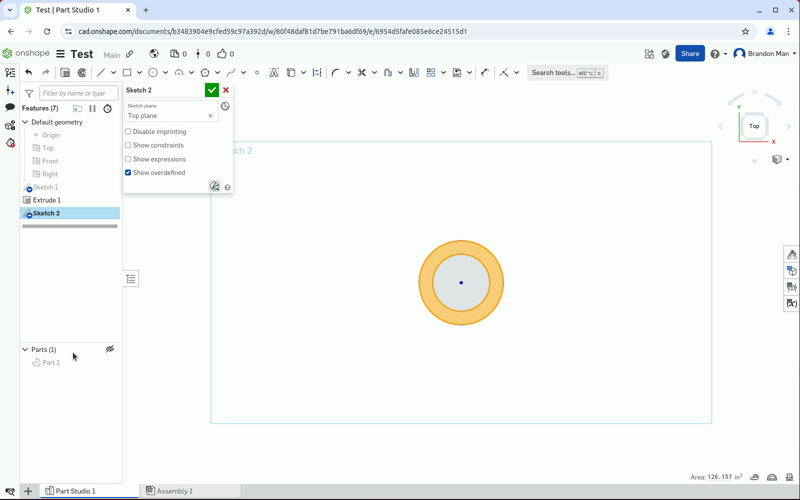
key(shift+e)
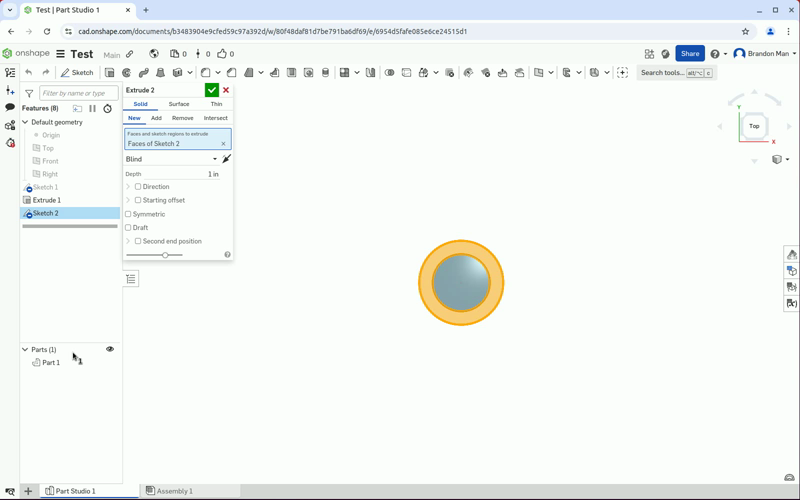
mouse_move(143, 106)
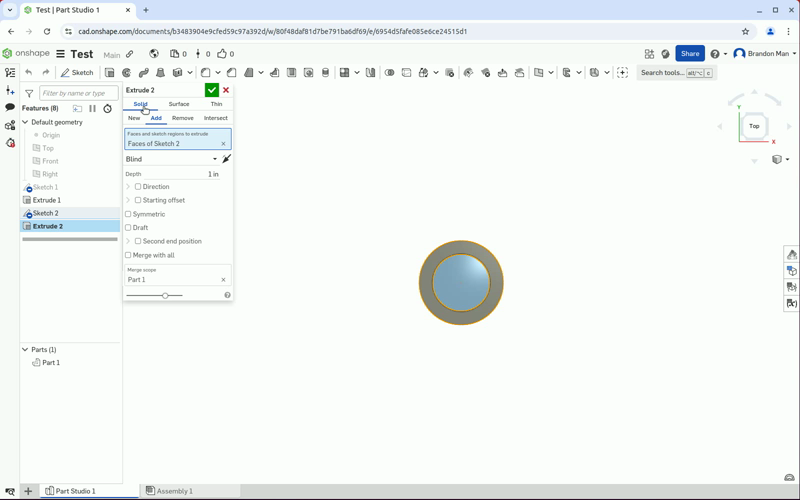
click(143, 106)
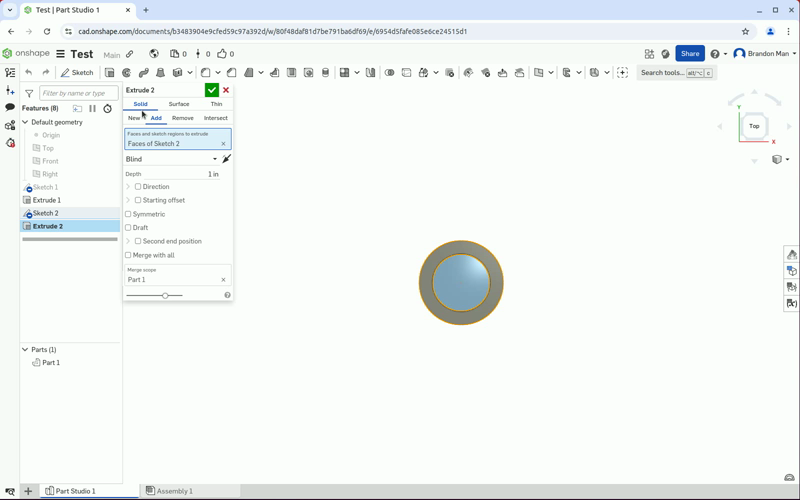
mouse_move(137, 120)
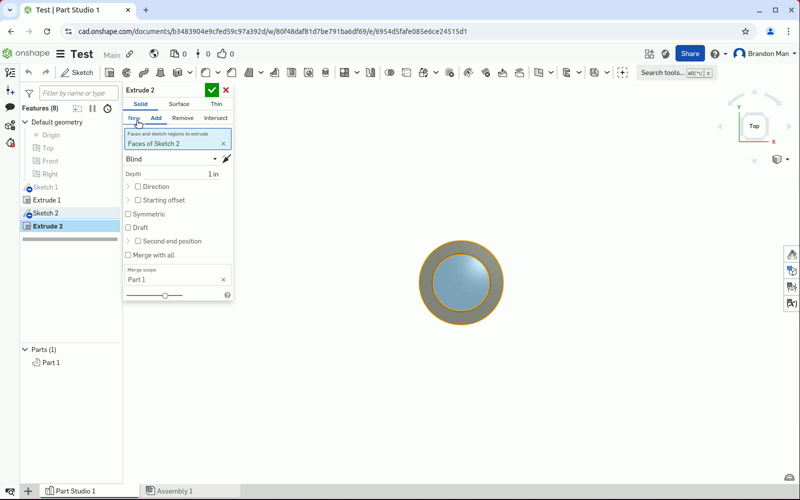
click(137, 120)
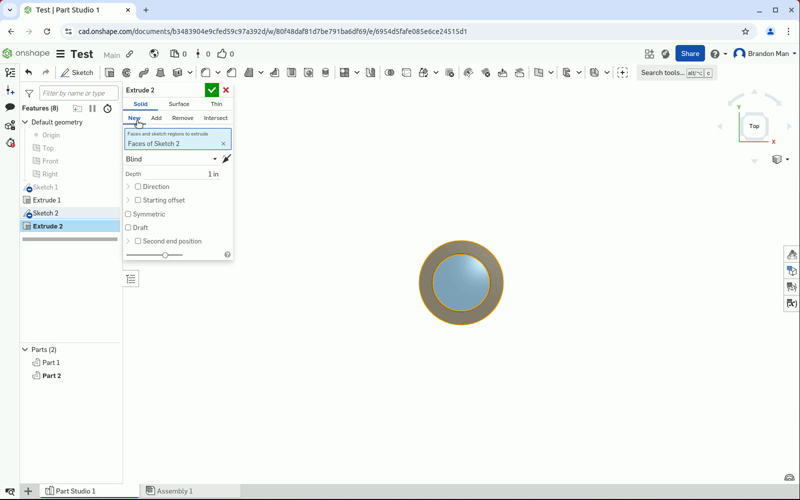
key(tab, 4)
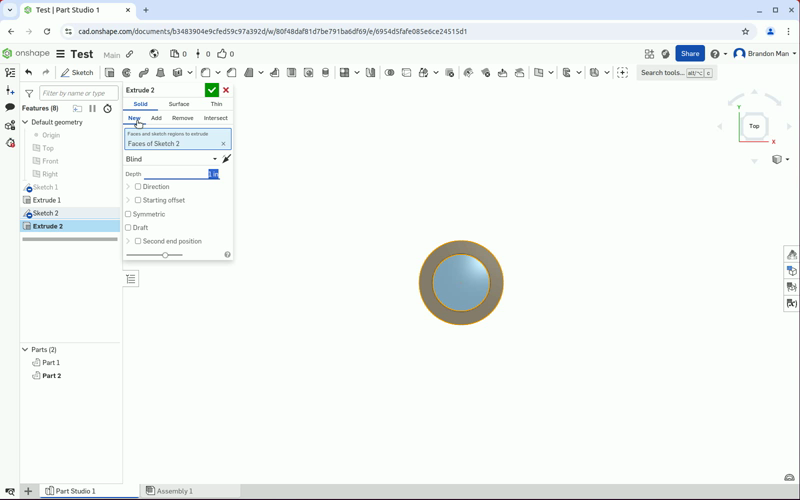
text(1.444)
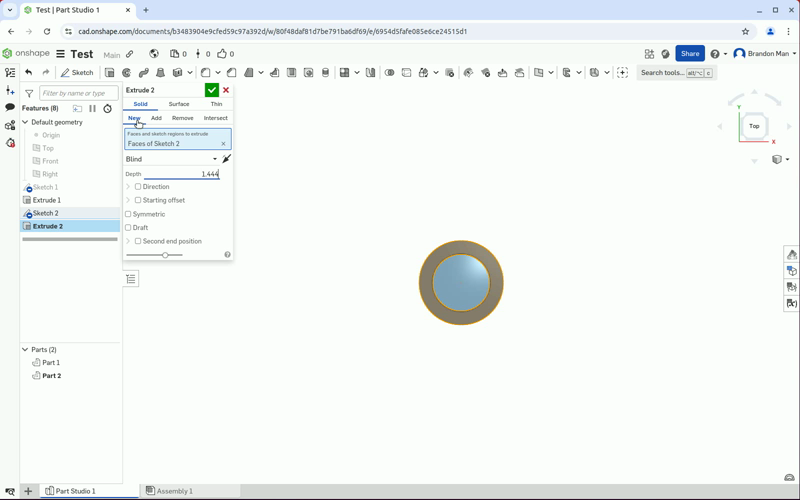
key(tab, 3)
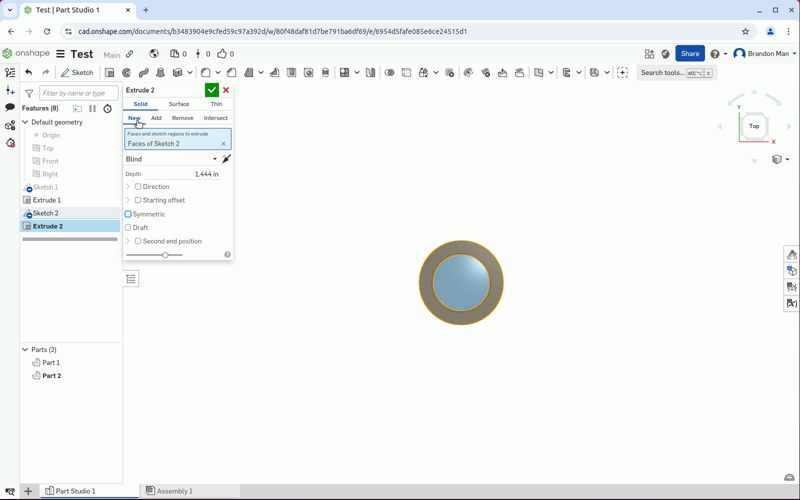
key(space)
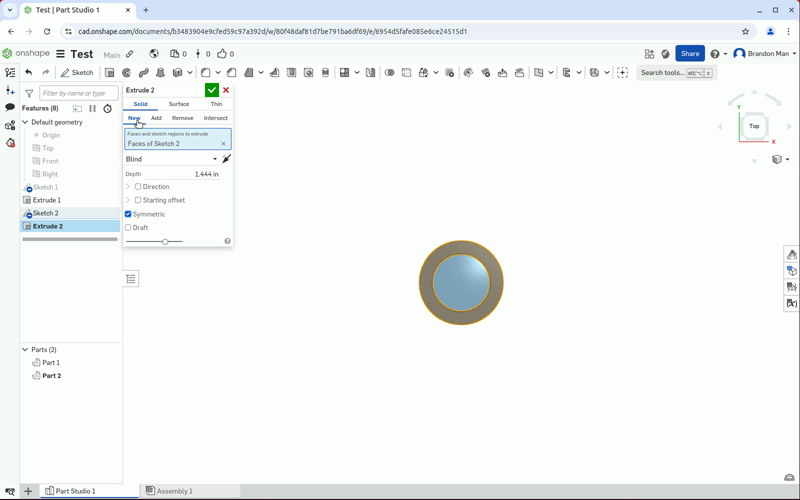
key(enter)
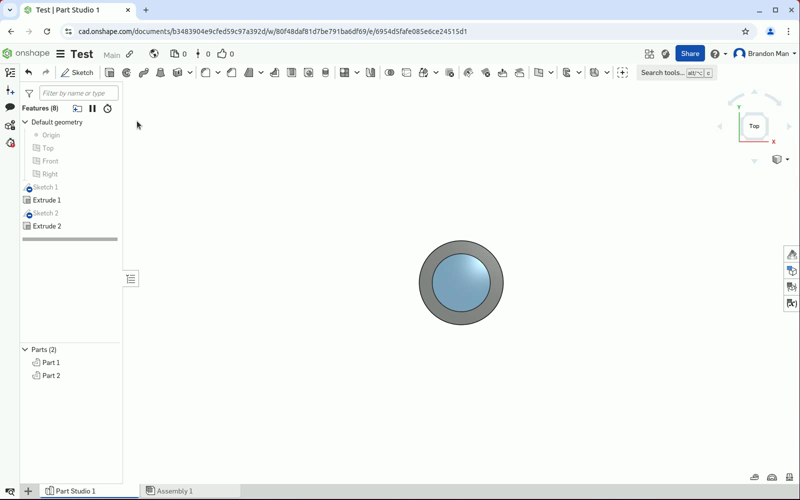
key(shift+h)
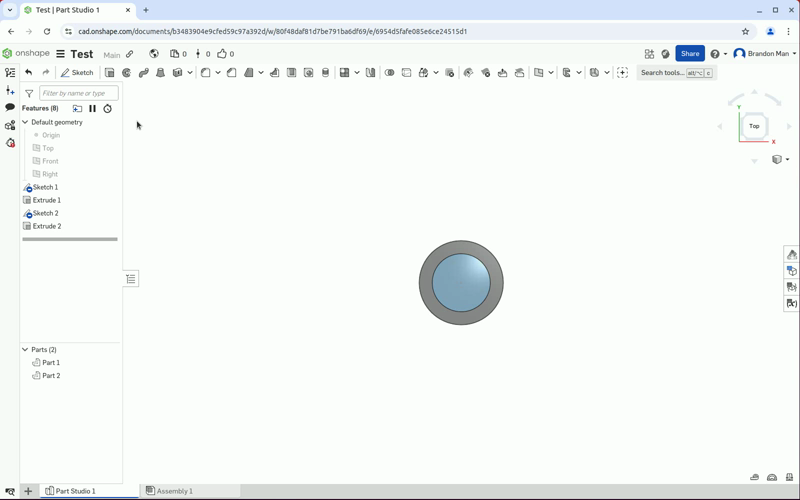
key(shift+h)
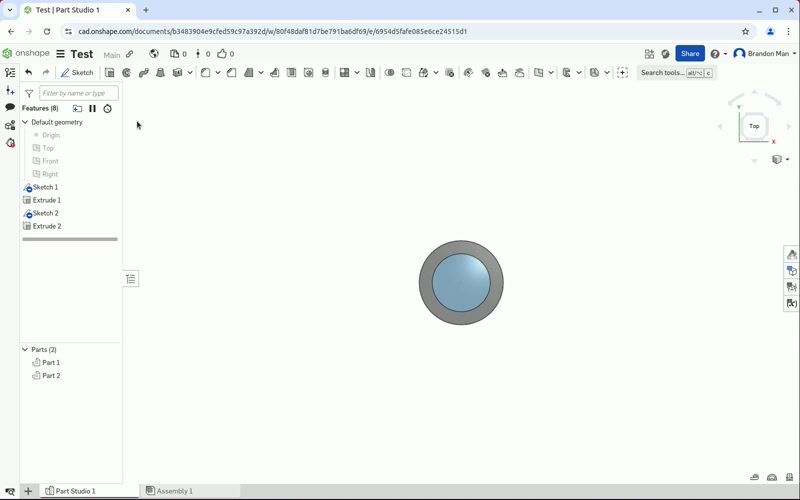
key(shift+7)
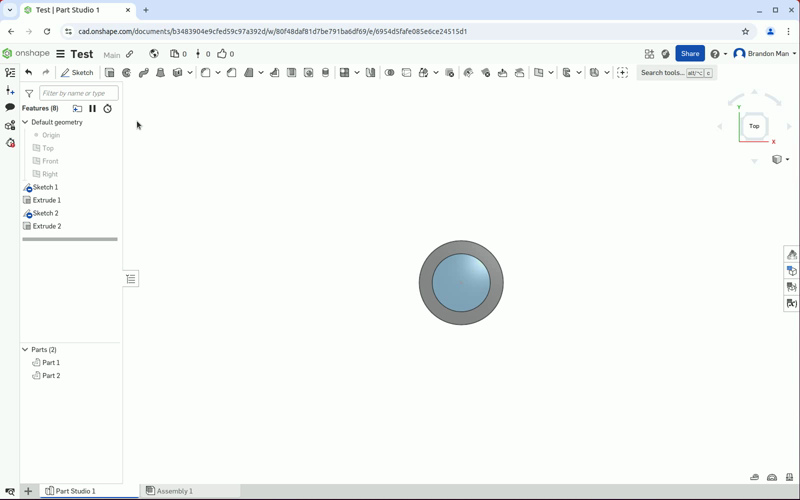
key(up, 3)
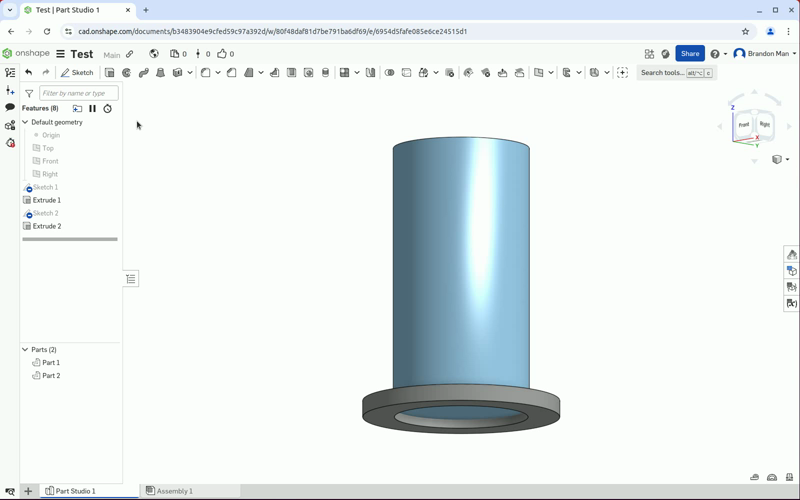
key(left, 3)
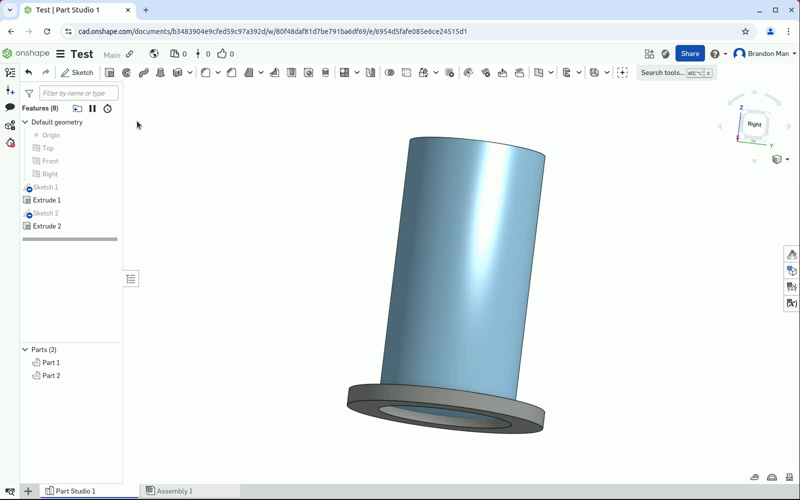
key(right, 3)
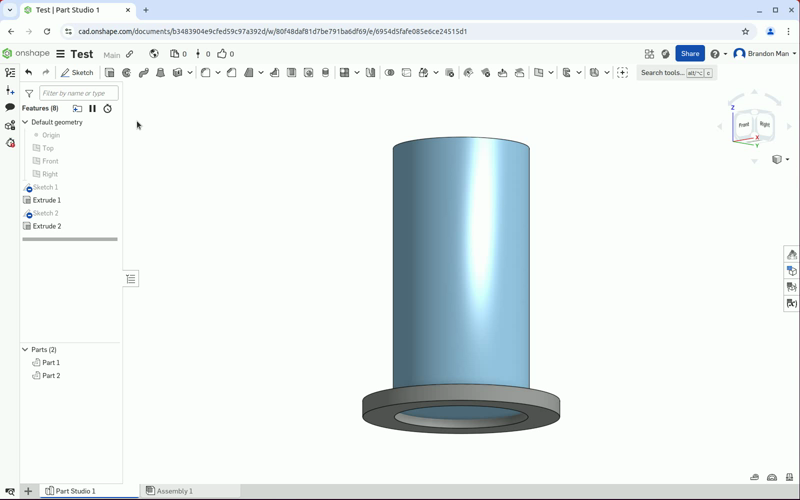
key(down, 3)
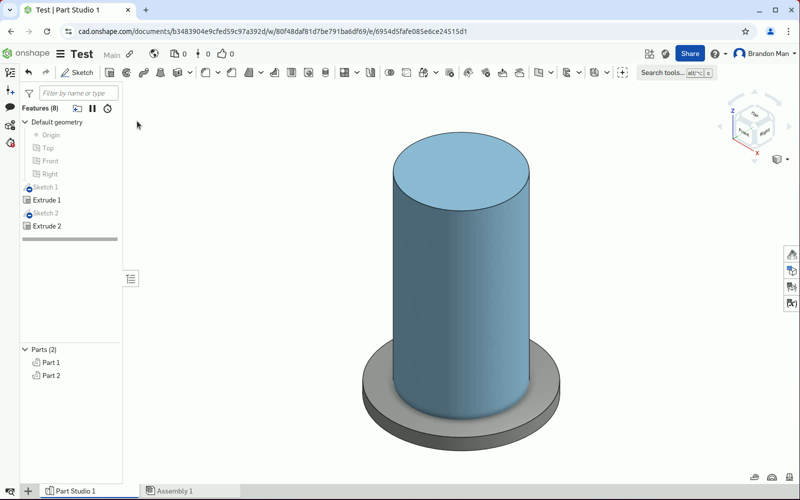
mouse_move(73, 189)
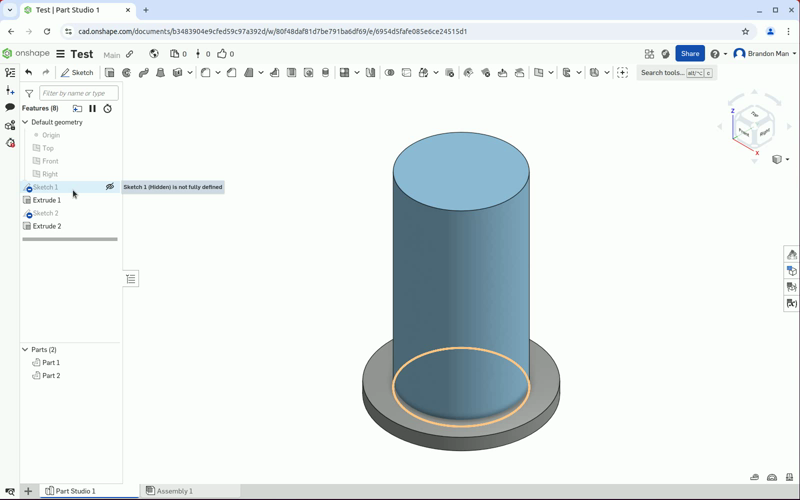
click(73, 189)